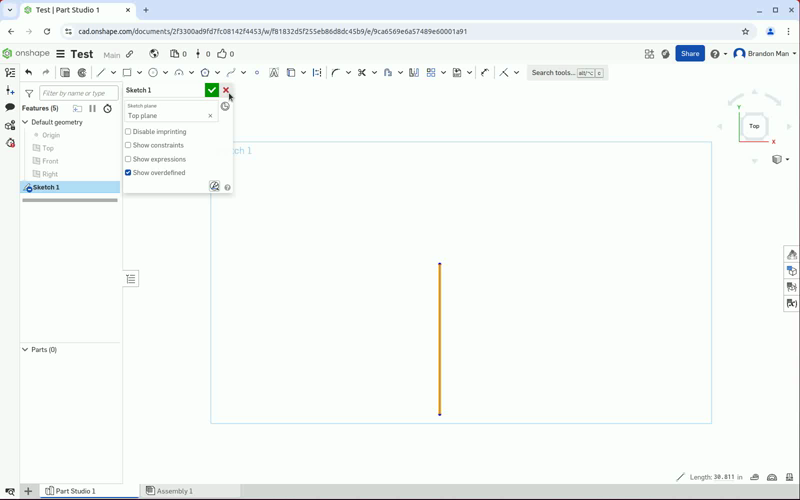
key(shift+h)
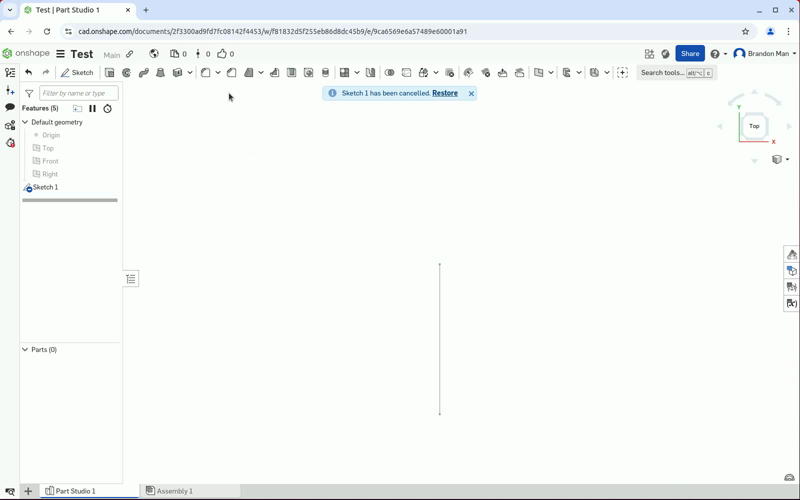
key(shift+s)
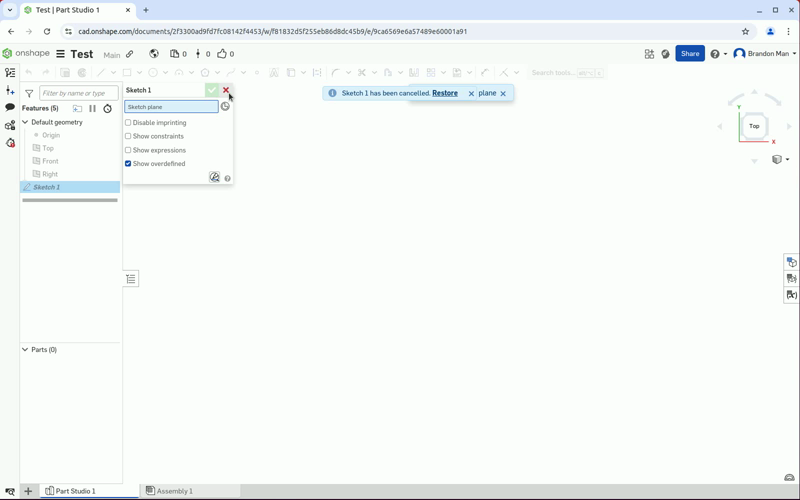
mouse_move(73, 150)
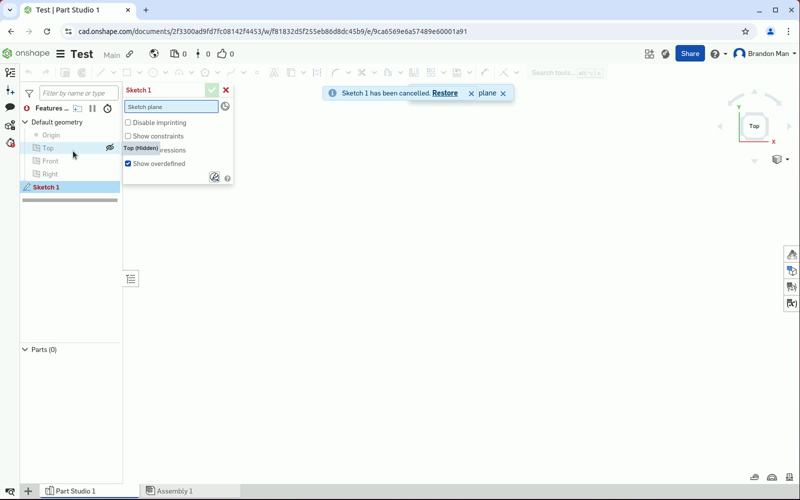
click(73, 150)
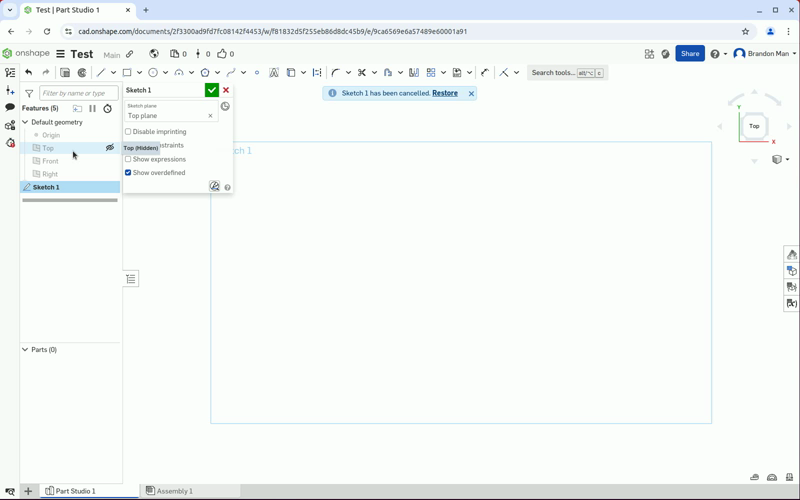
mouse_move(73, 352)
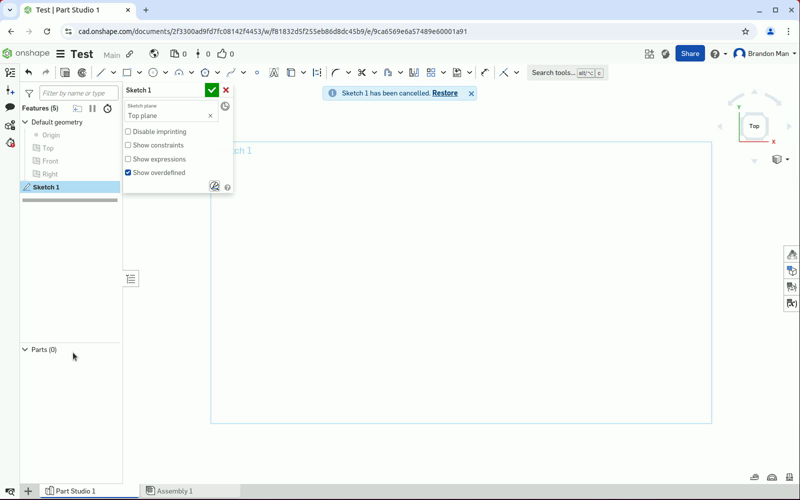
key(y)
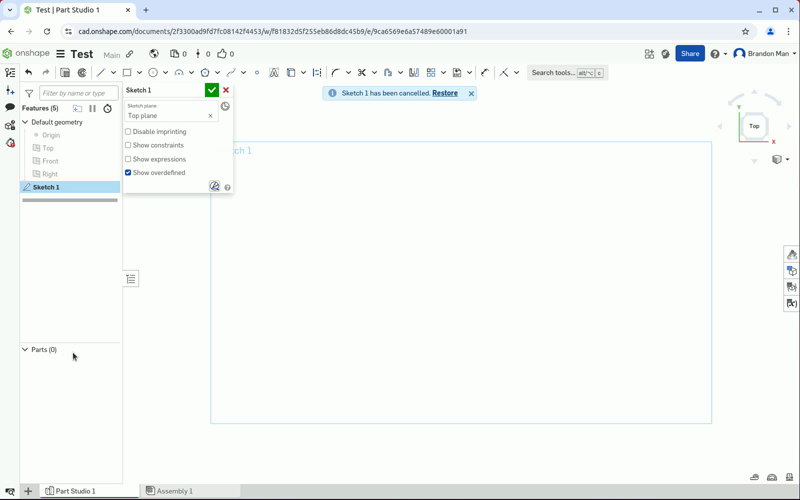
key(c)
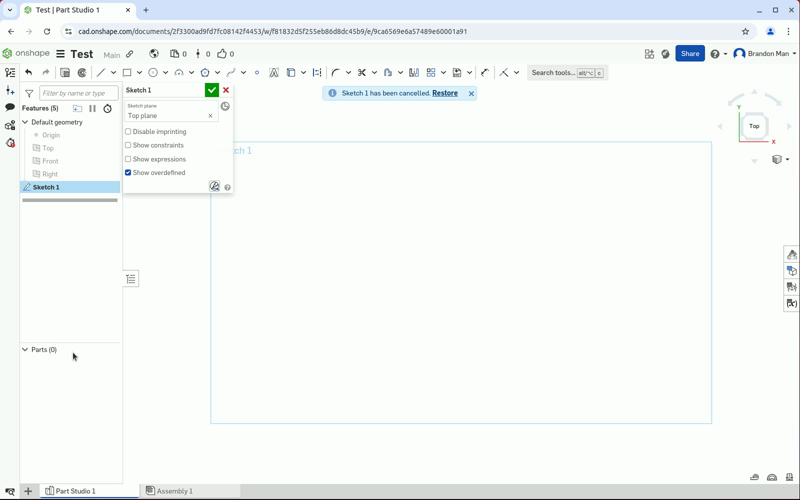
key_down(shift)
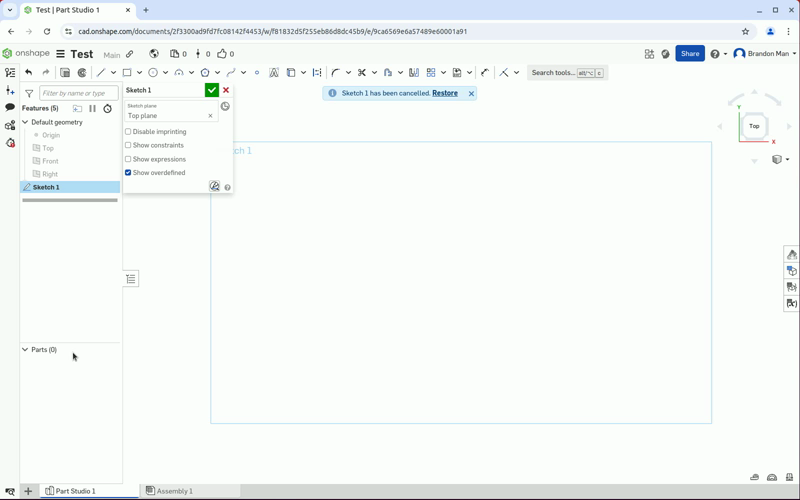
mouse_move(460, 282)
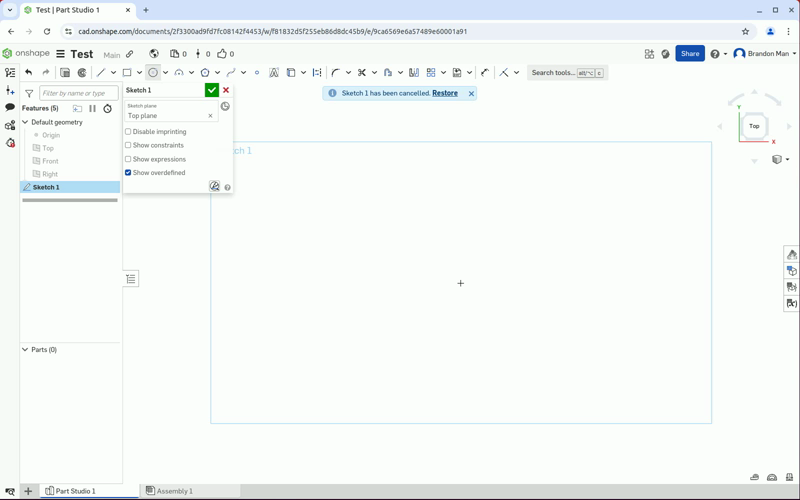
click(460, 282)
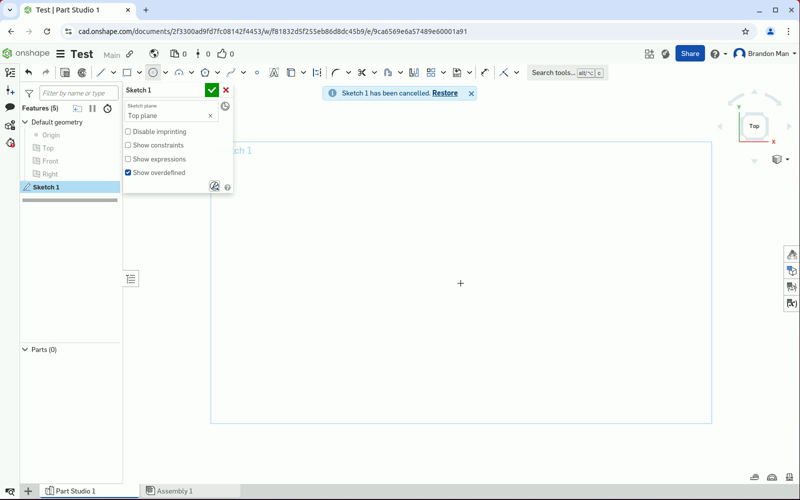
key_up(shift)
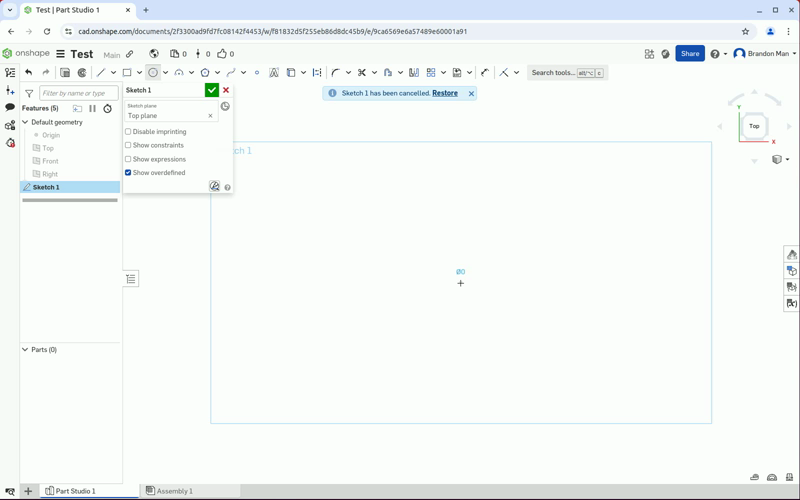
mouse_move(533, 282)
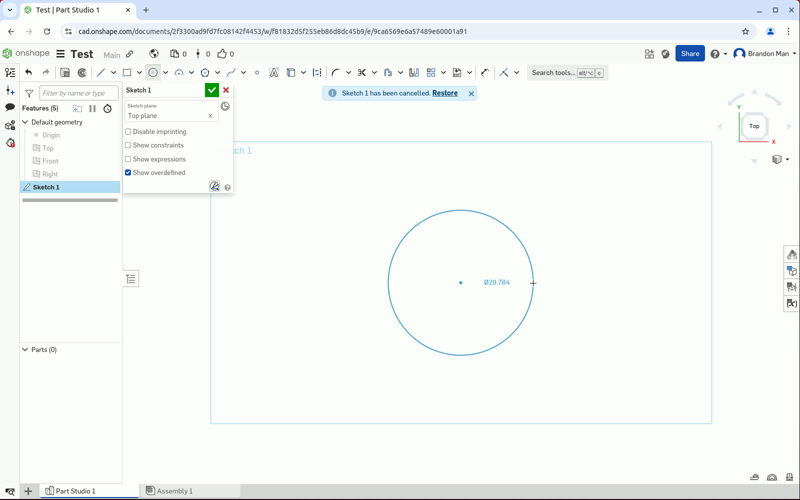
click(533, 282)
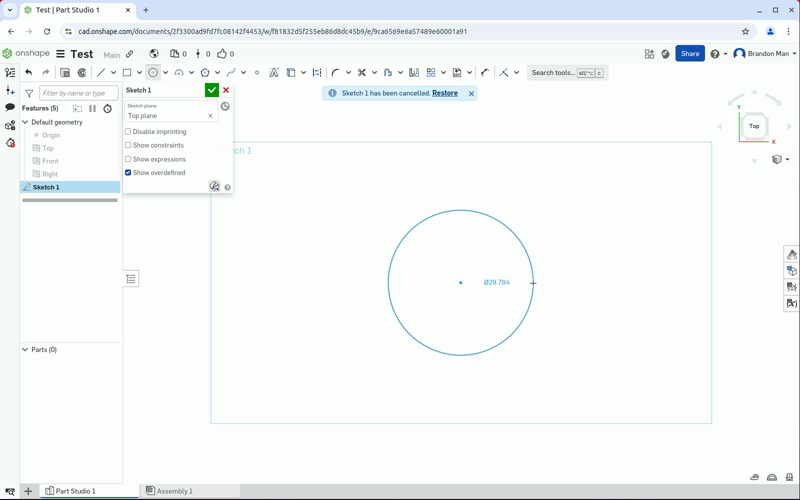
key(esc)
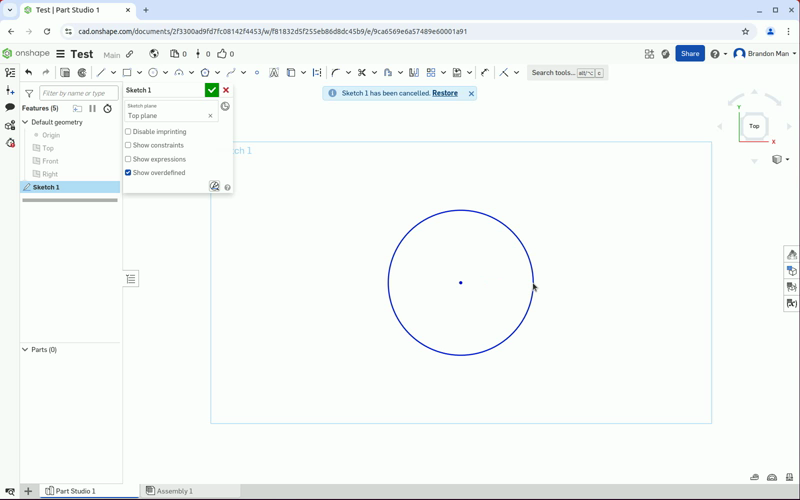
mouse_move(439, 286)
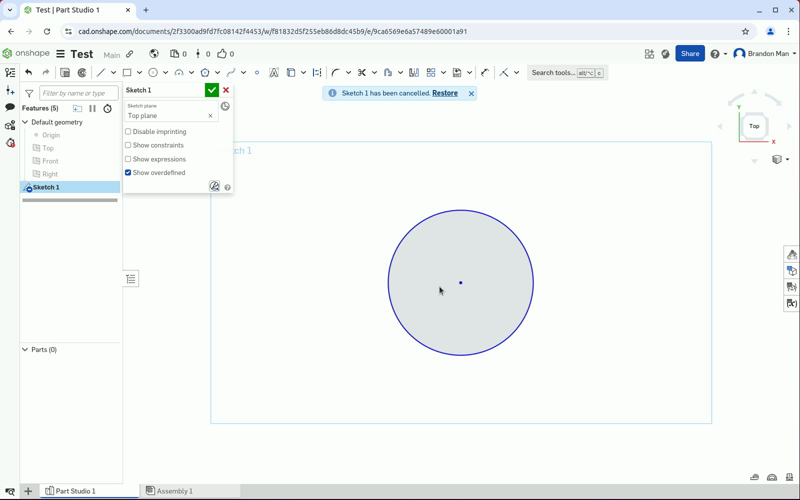
click(439, 286)
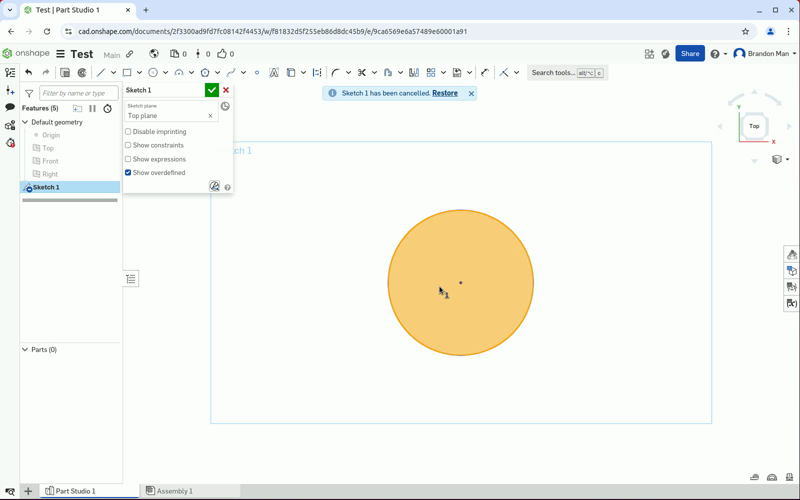
mouse_move(73, 352)
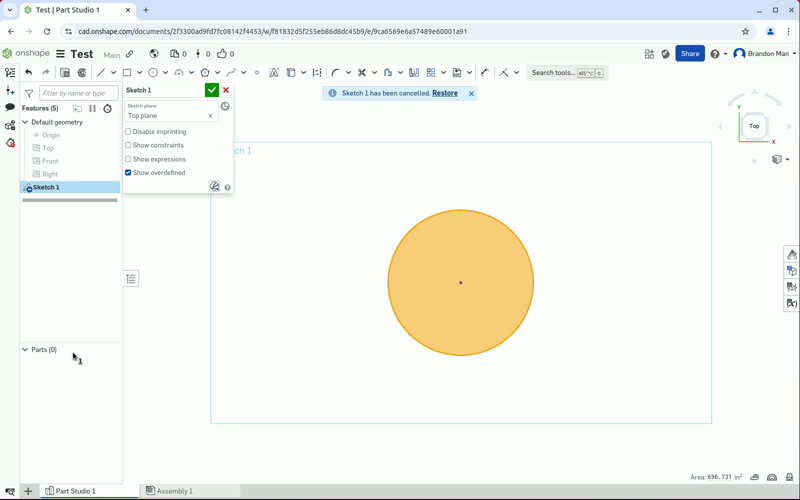
key(shift+y)
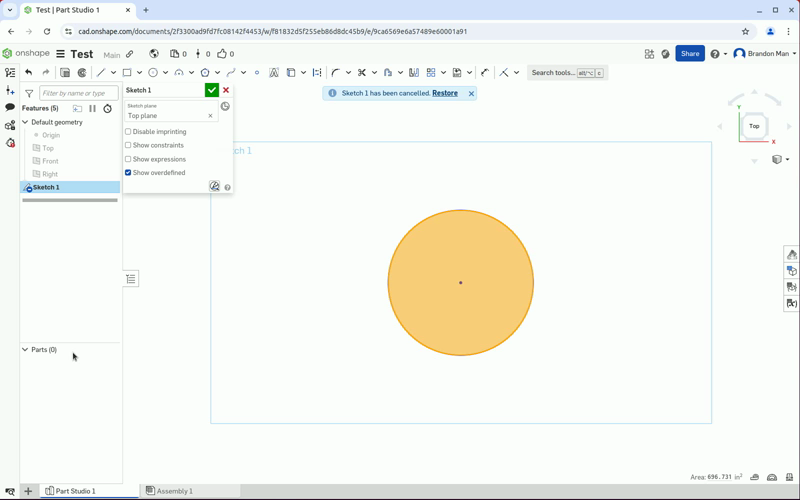
key(shift+e)
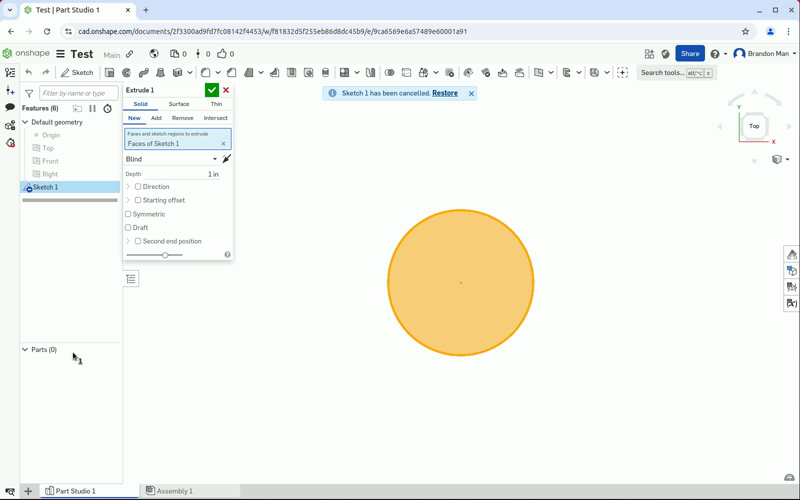
mouse_move(143, 106)
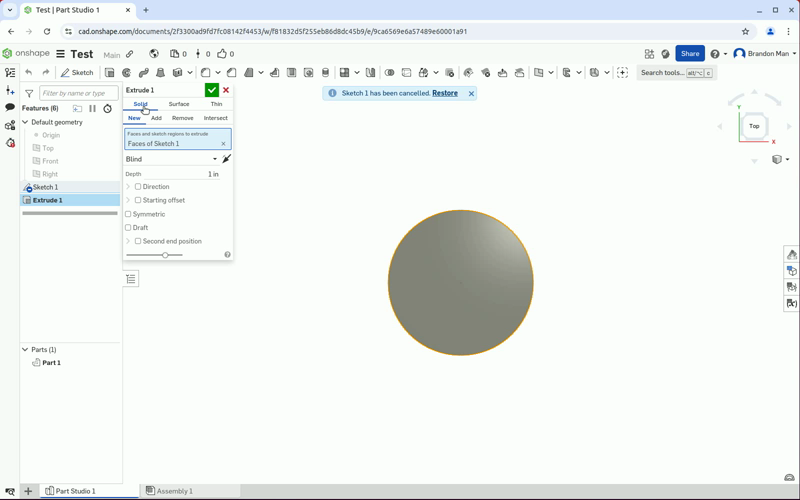
click(143, 106)
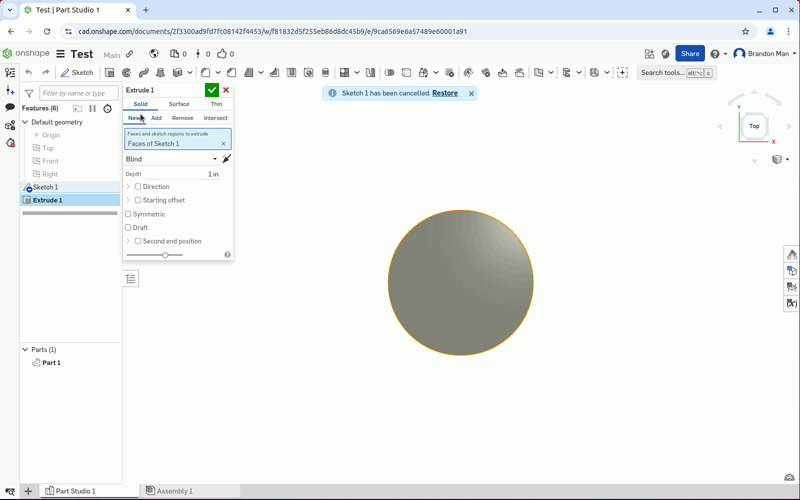
mouse_move(137, 120)
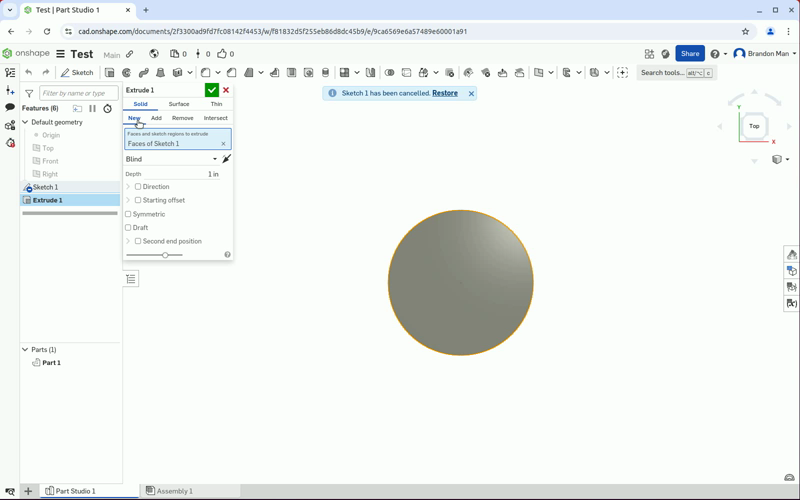
click(137, 120)
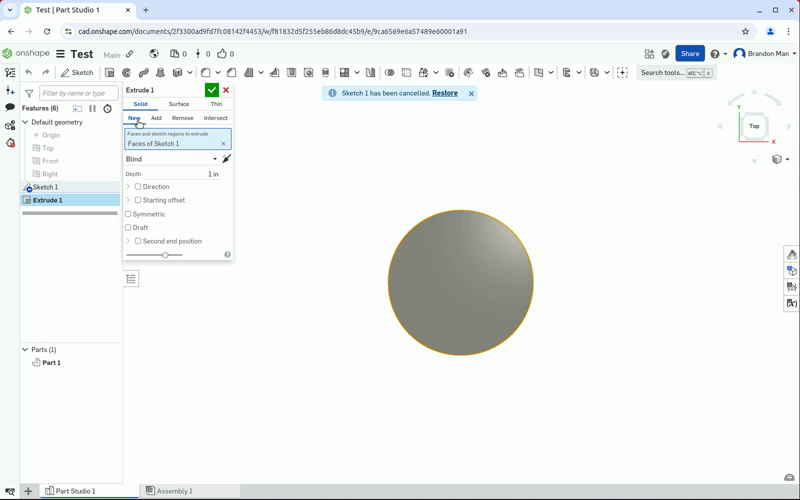
key(tab, 4)
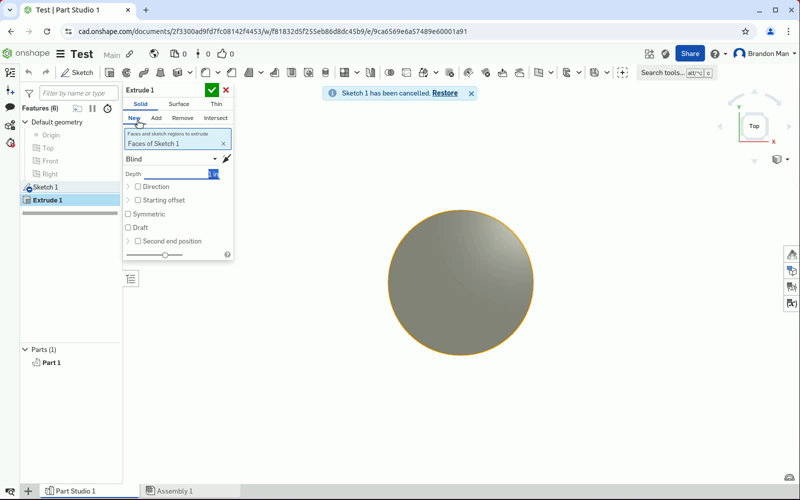
text(8.184)
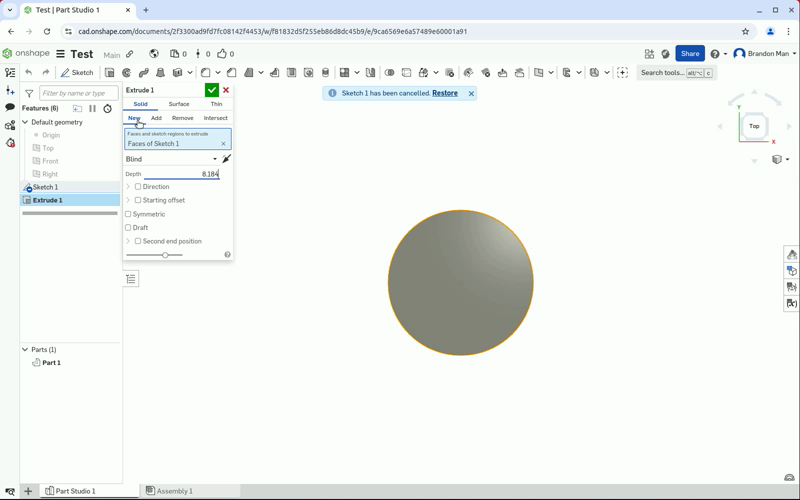
key(enter)
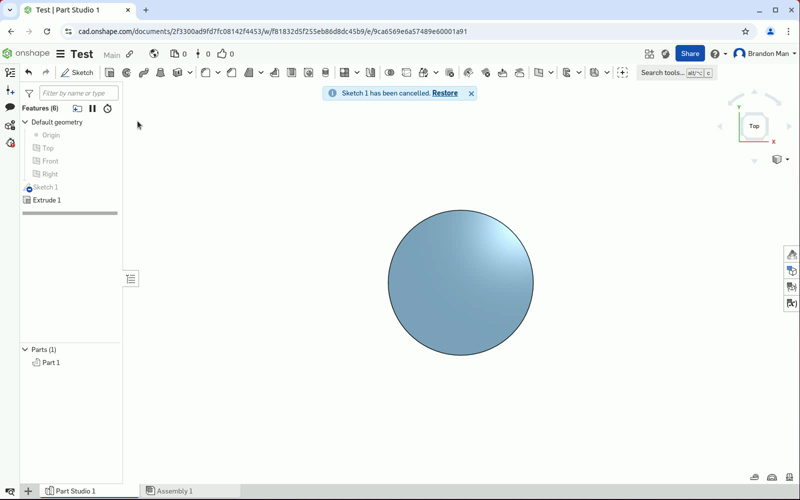
key(shift+h)
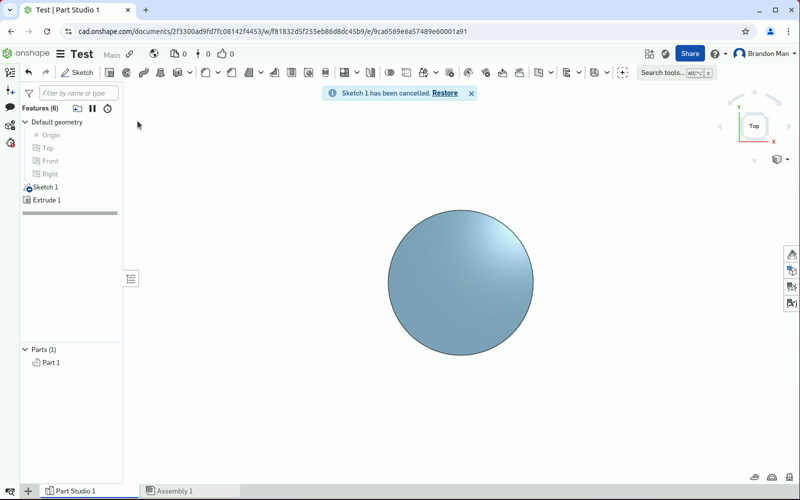
key(shift+h)
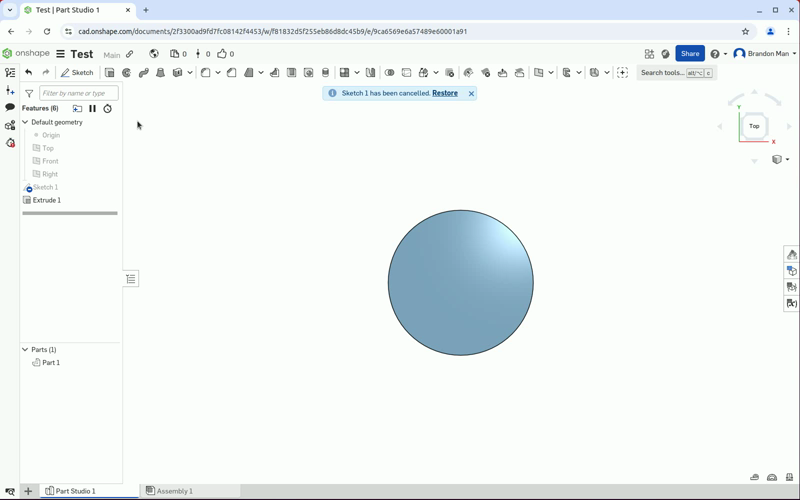
mouse_move(73, 189)
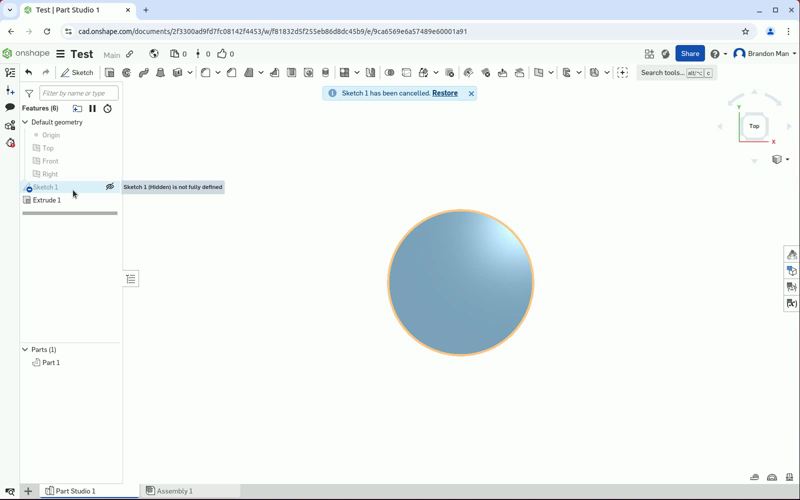
click(73, 189)
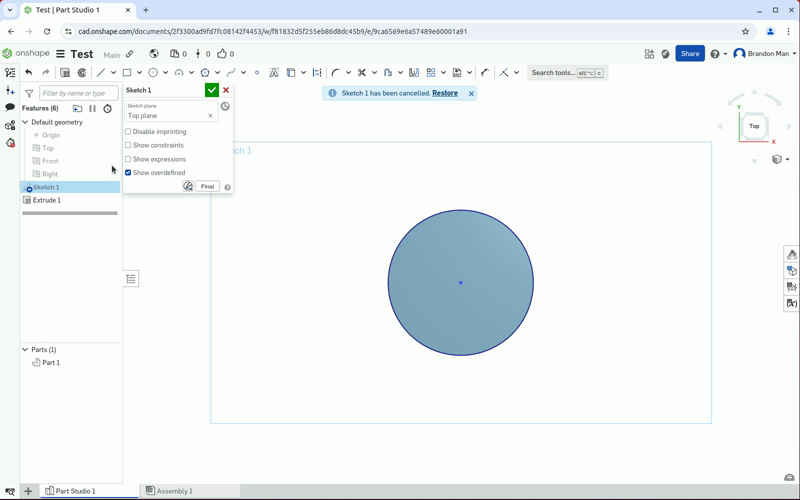
mouse_move(229, 92)
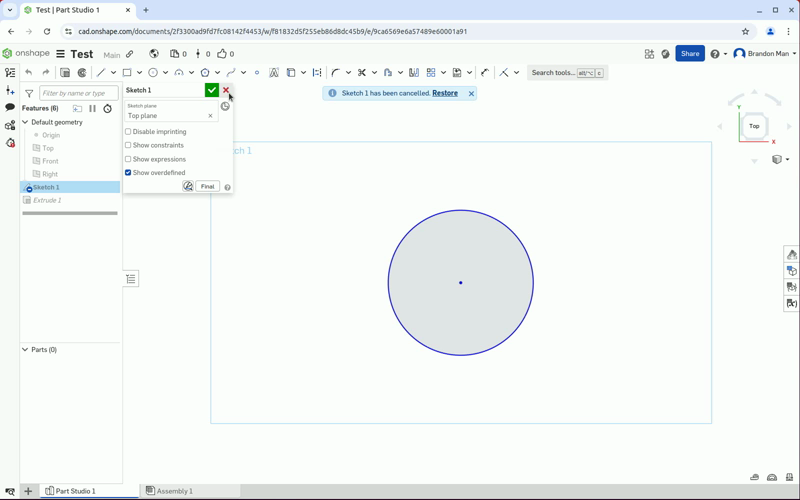
click(229, 92)
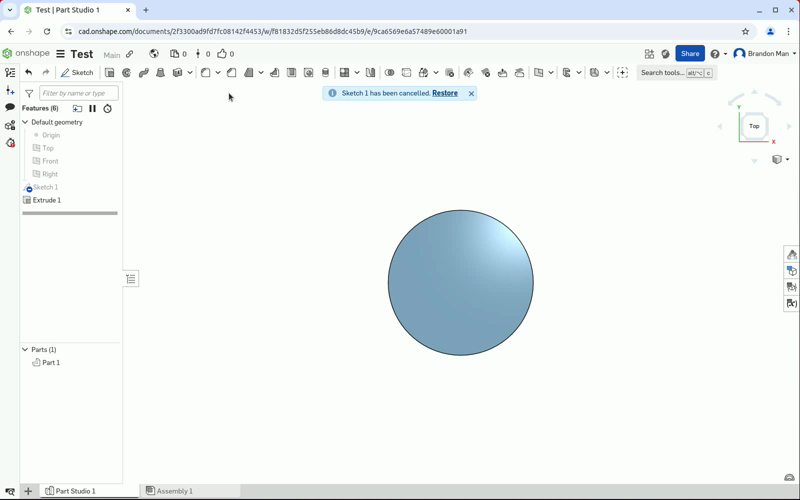
mouse_move(541, 75)
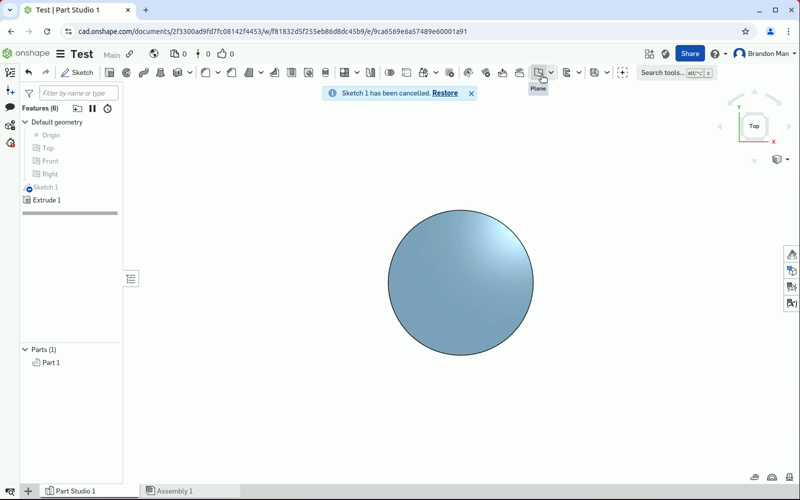
click(541, 75)
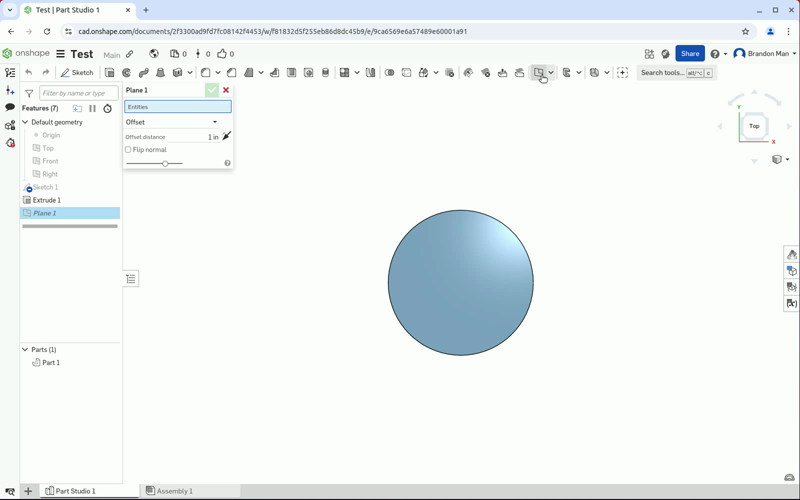
mouse_move(73, 150)
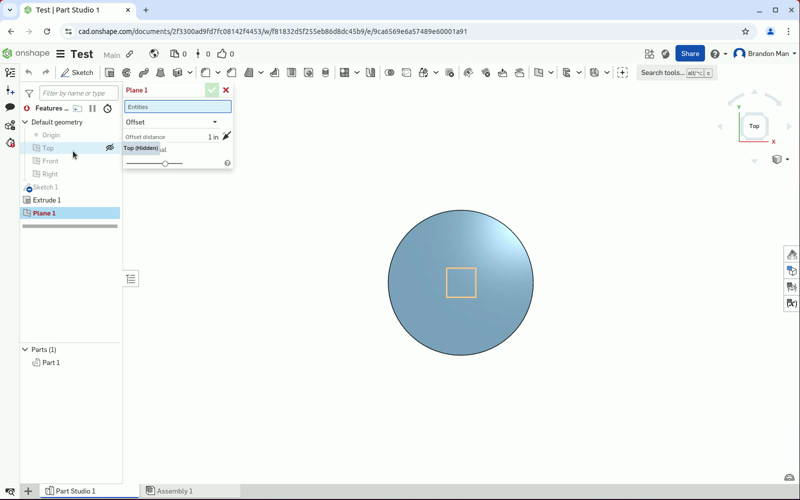
click(73, 150)
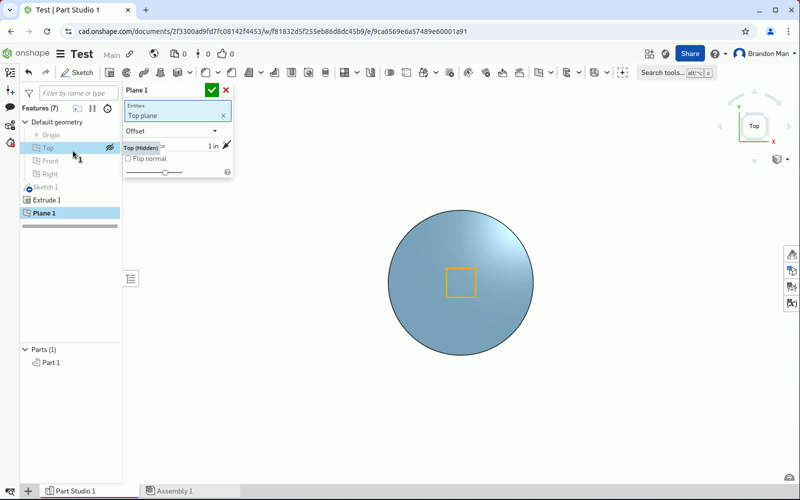
key(tab, 2)
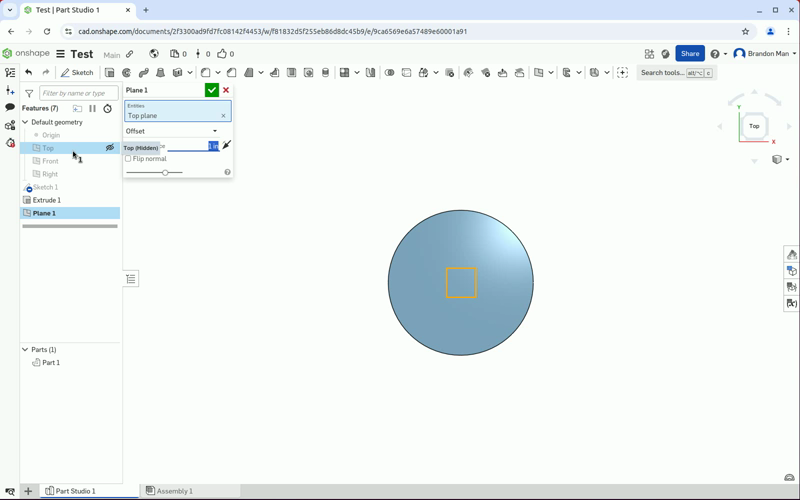
text(8.196)
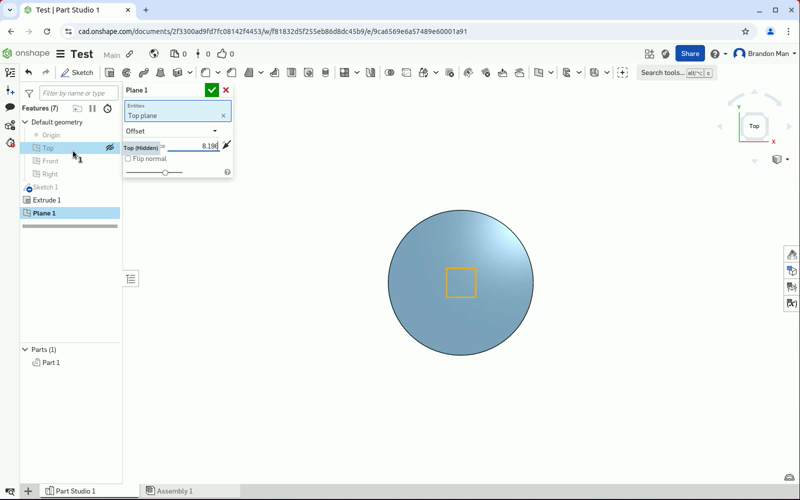
key(enter, 2)
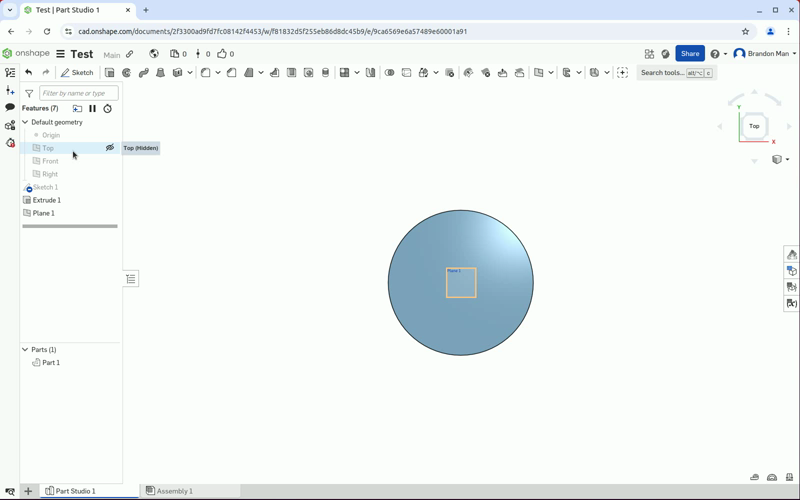
key(shift+s)
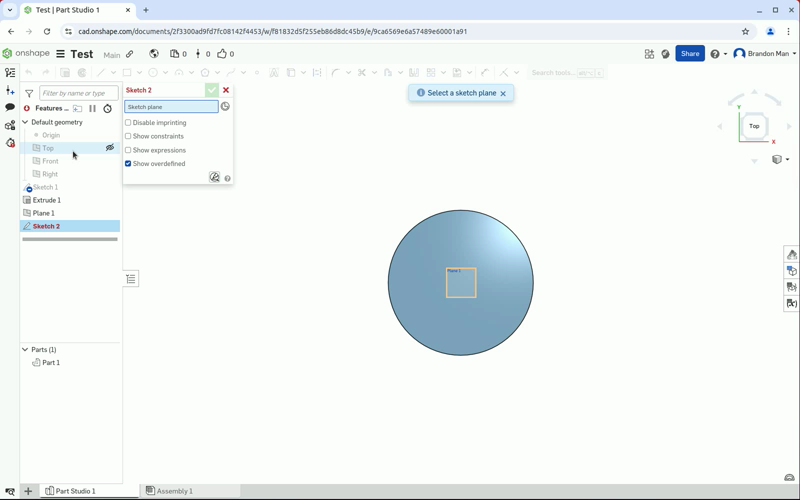
mouse_move(73, 215)
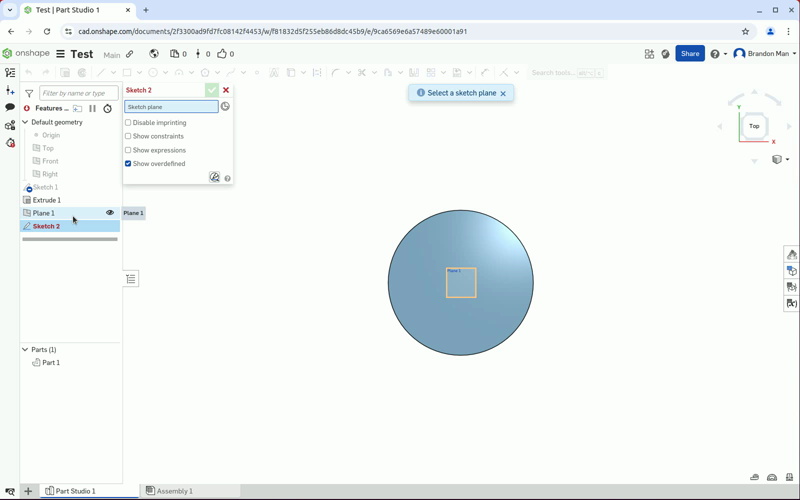
click(73, 215)
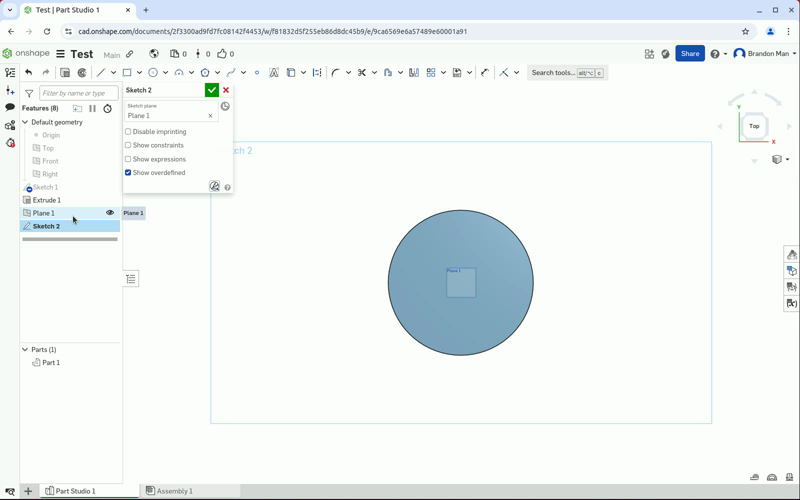
mouse_move(73, 352)
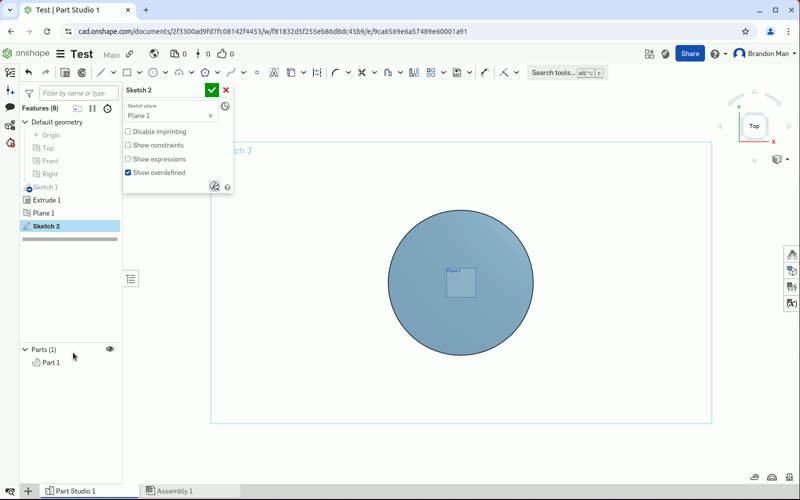
key(y)
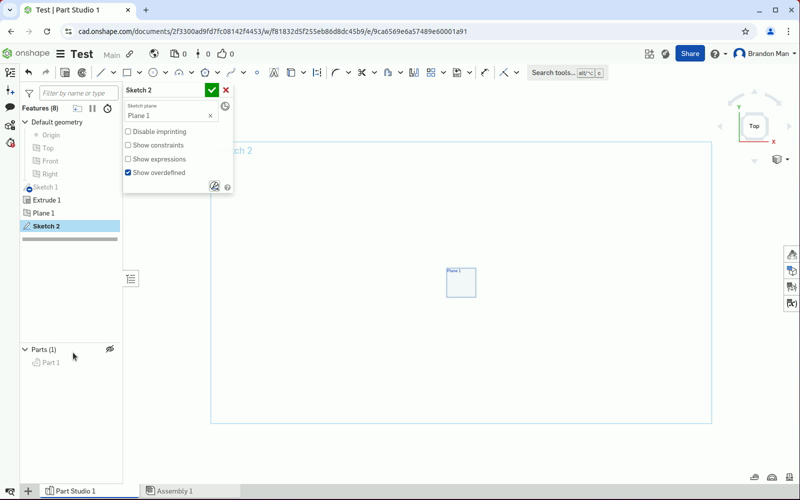
key(c)
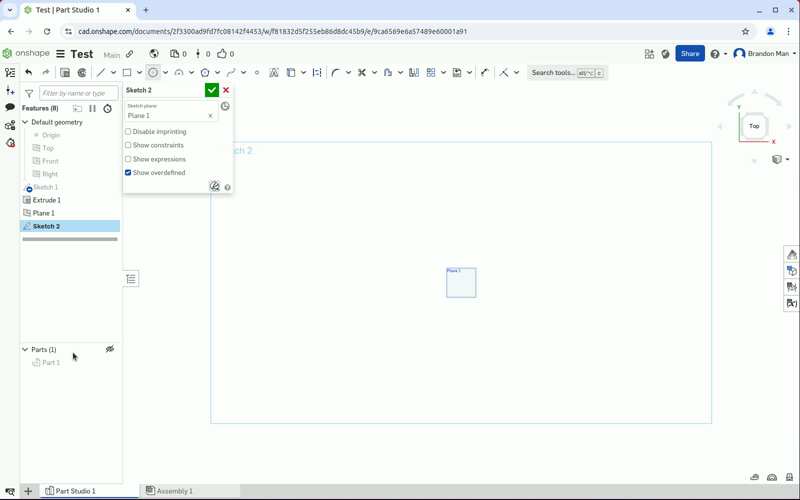
key_down(shift)
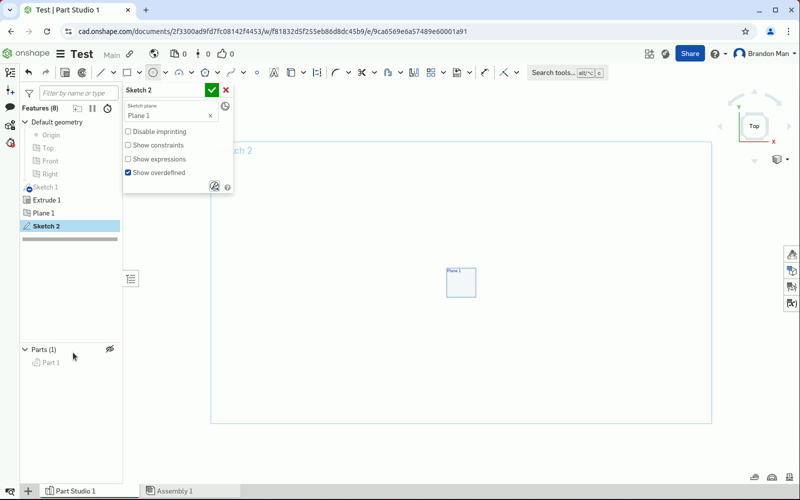
mouse_move(460, 282)
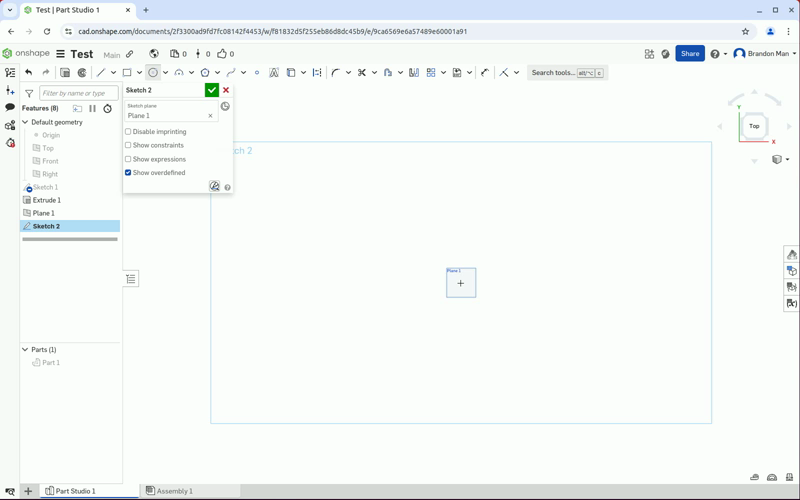
click(460, 282)
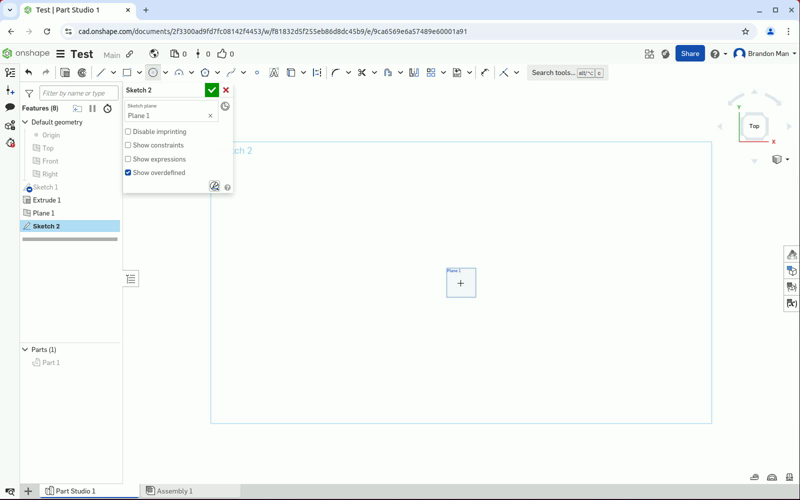
key_up(shift)
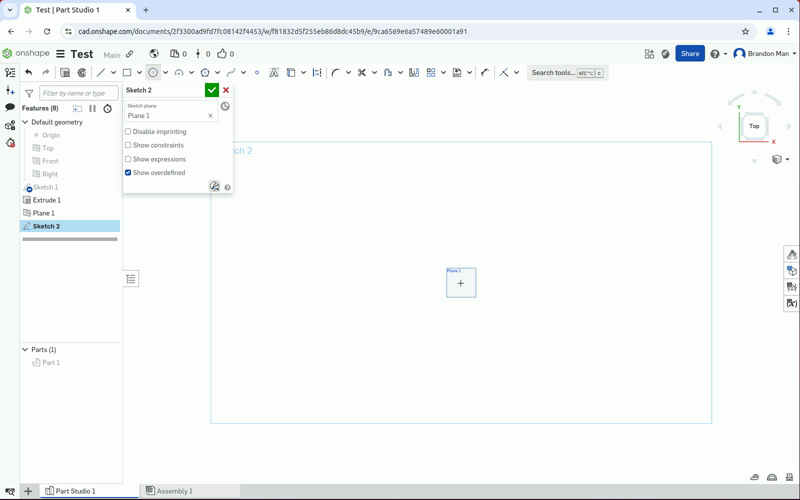
mouse_move(511, 282)
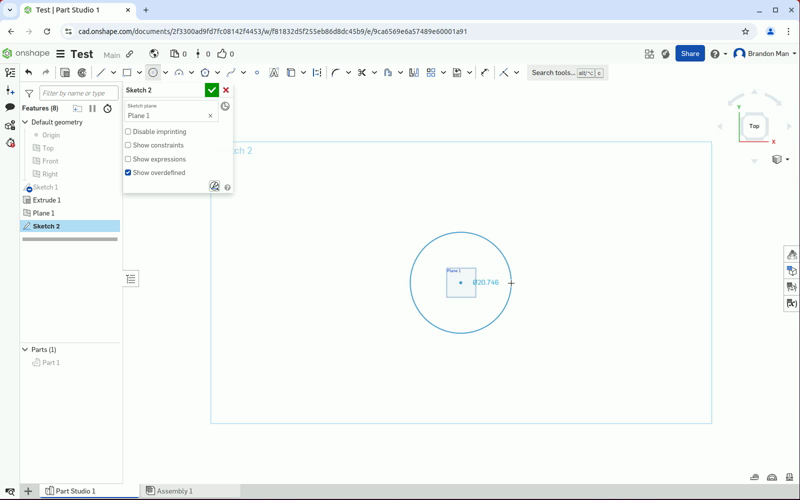
click(511, 282)
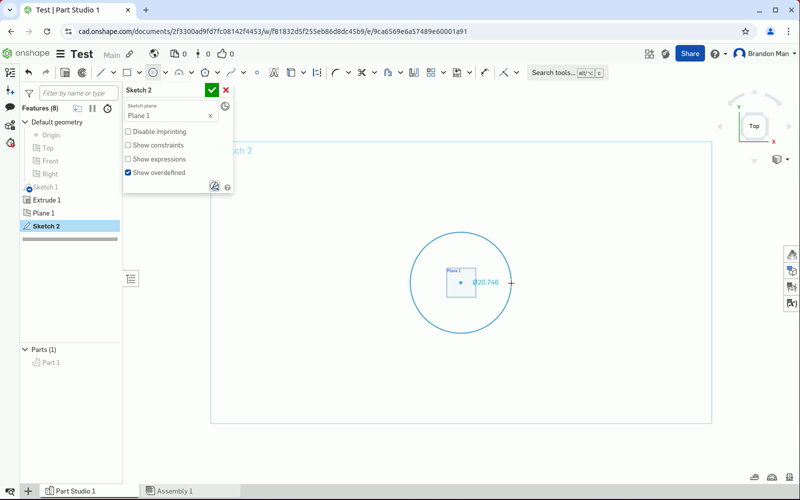
key(esc)
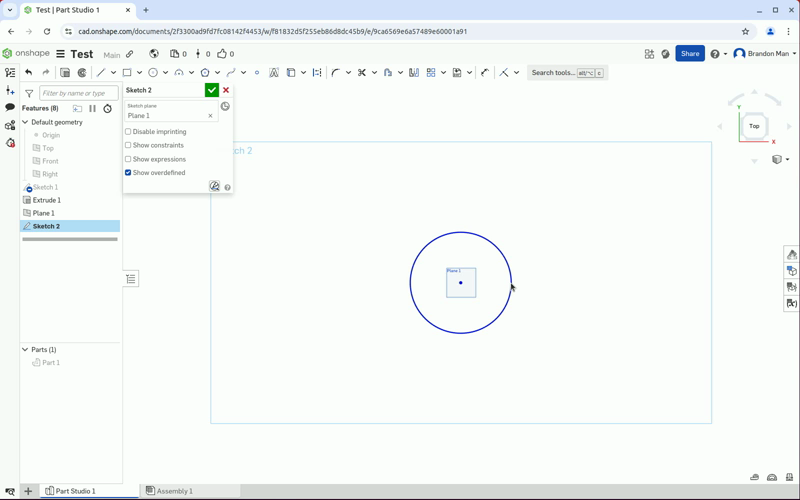
mouse_move(441, 285)
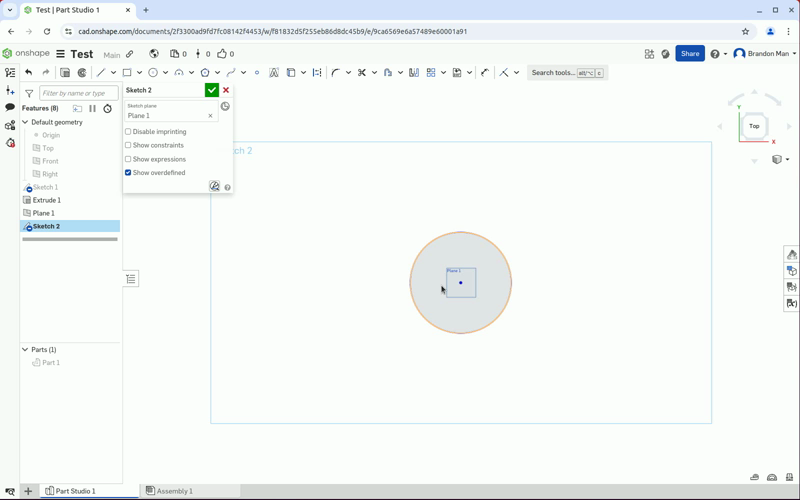
click(441, 285)
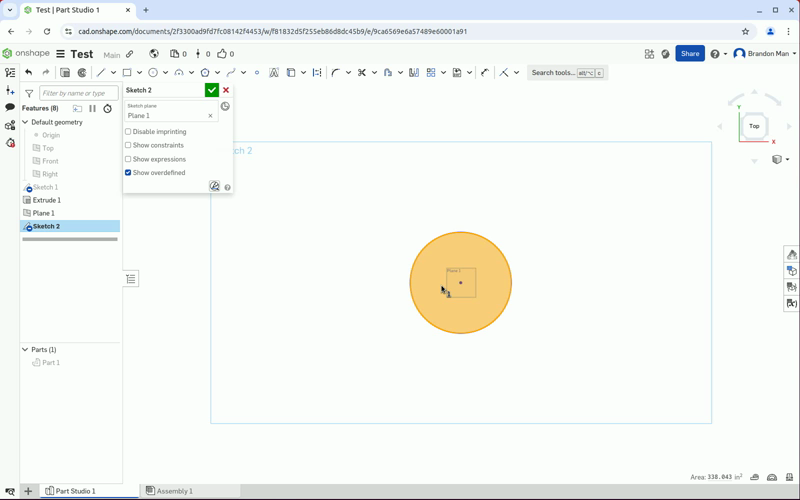
mouse_move(73, 352)
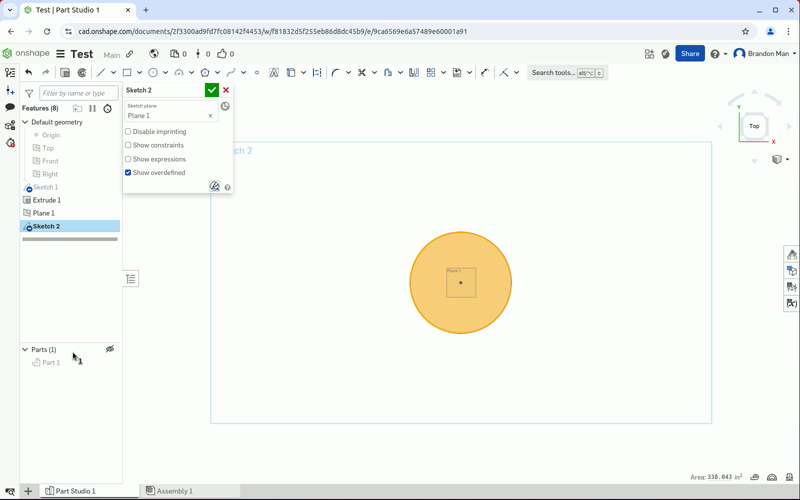
key(shift+y)
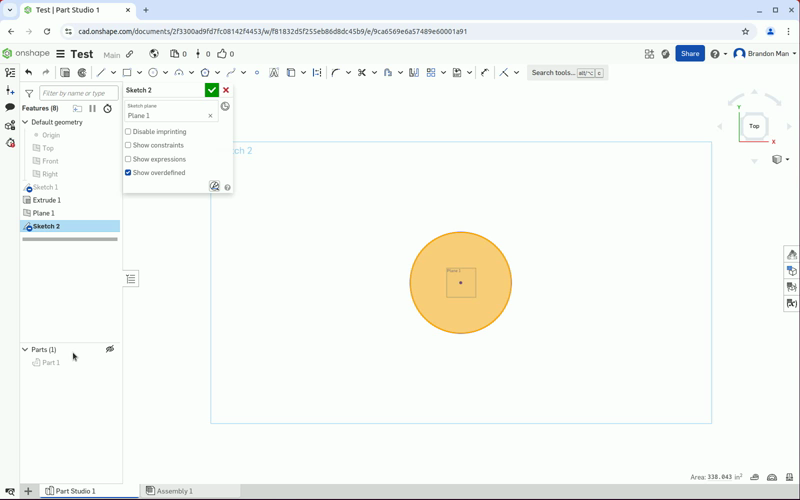
key(shift+e)
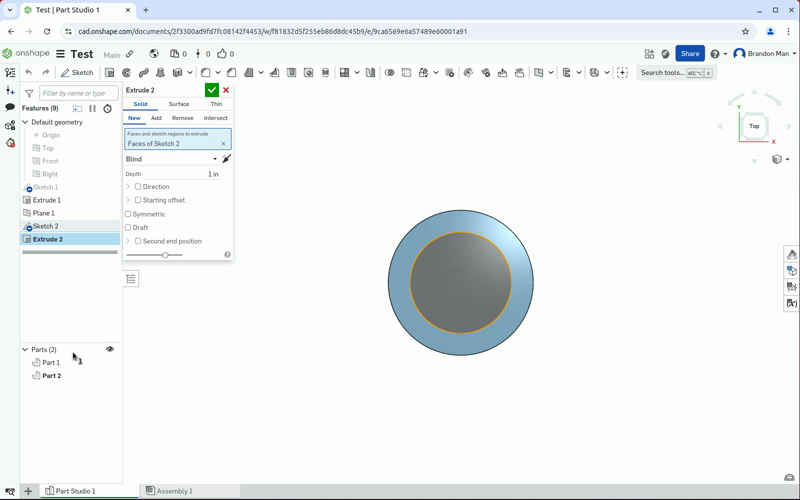
mouse_move(143, 106)
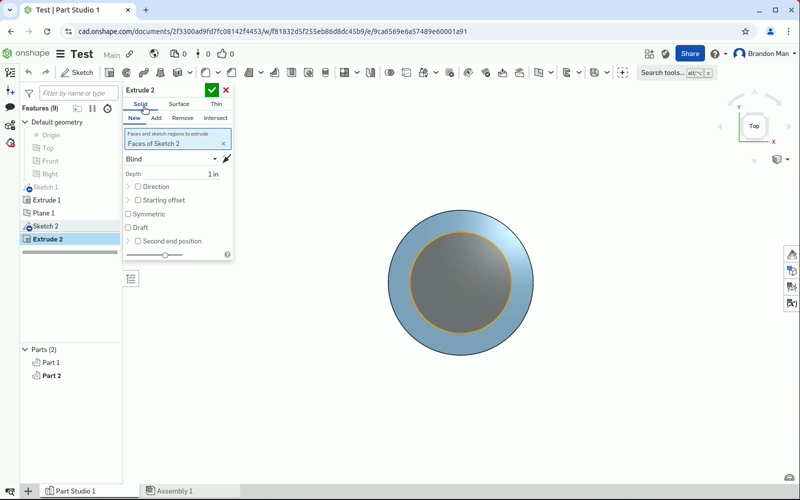
click(143, 106)
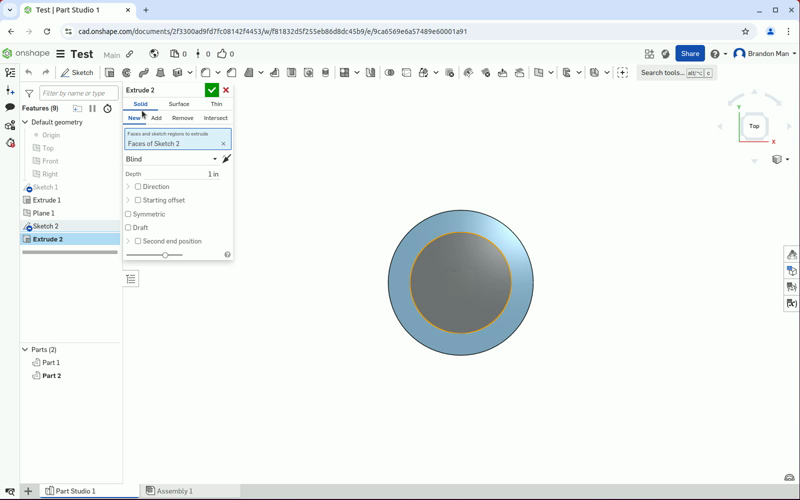
mouse_move(137, 120)
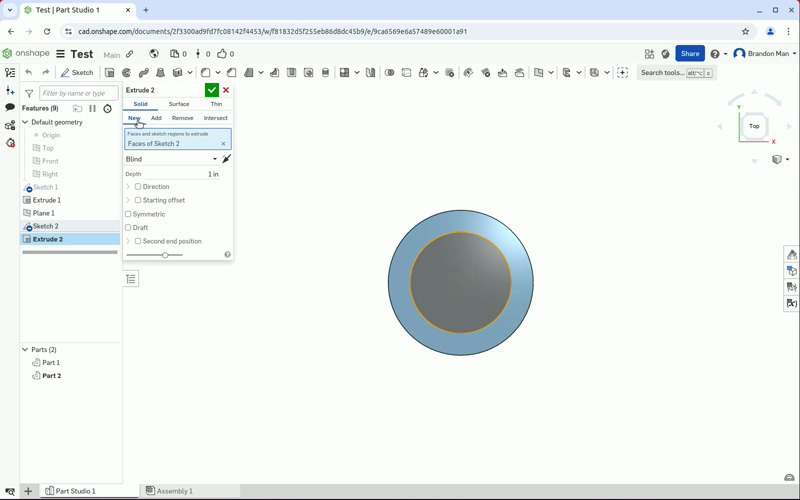
click(137, 120)
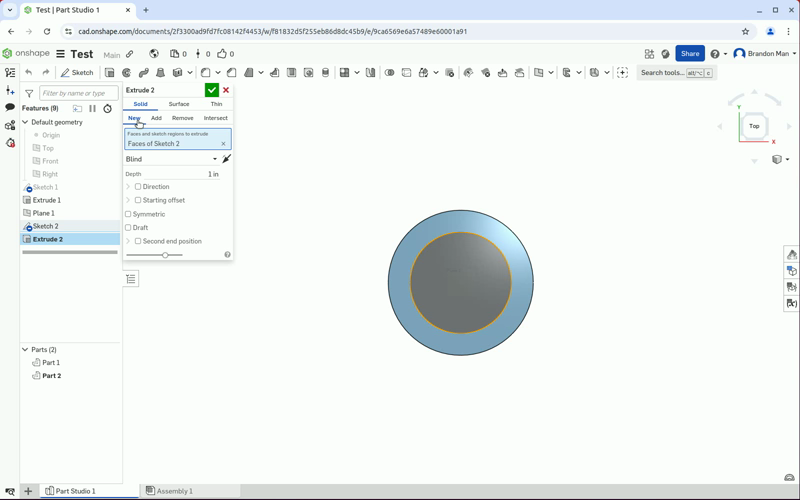
key(tab, 4)
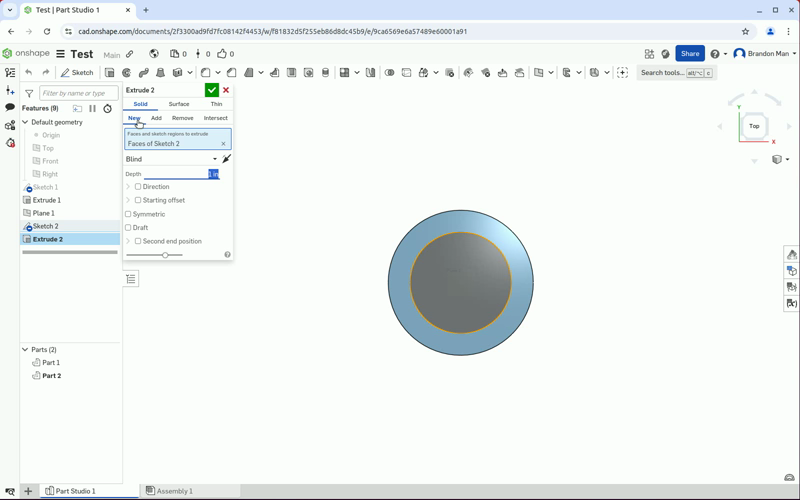
text(11.554)
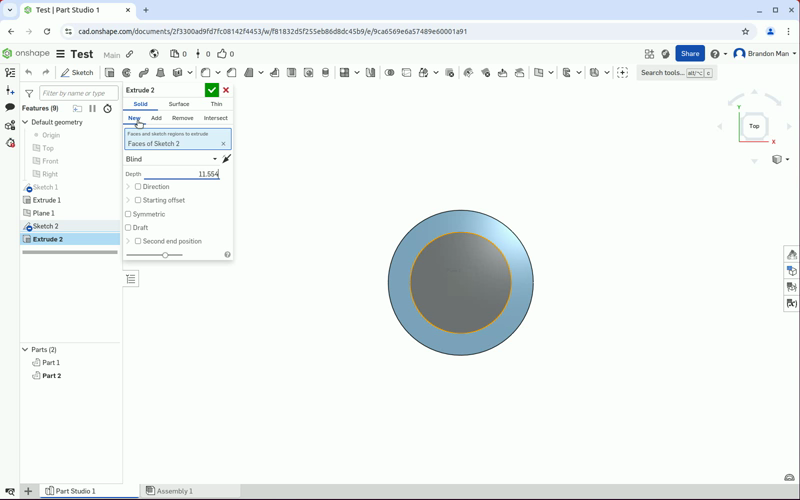
key(enter)
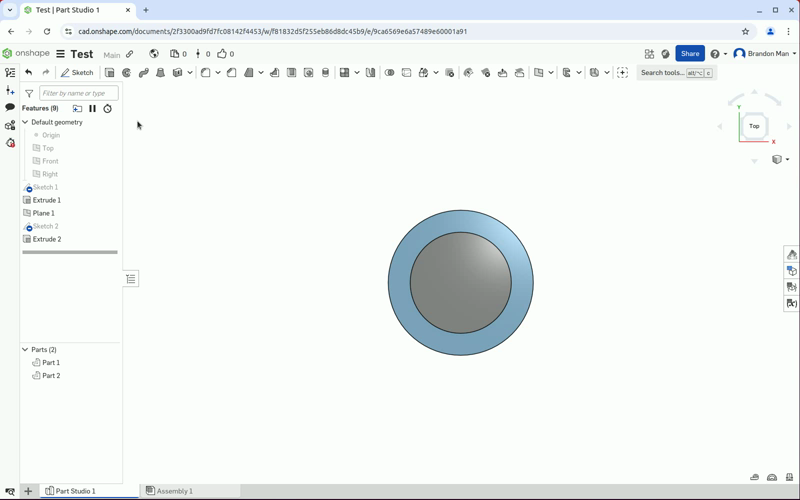
key(shift+h)
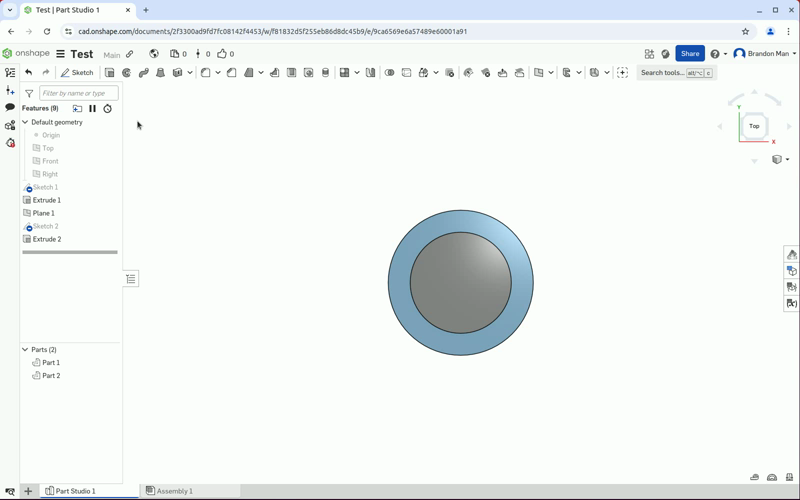
key(shift+h)
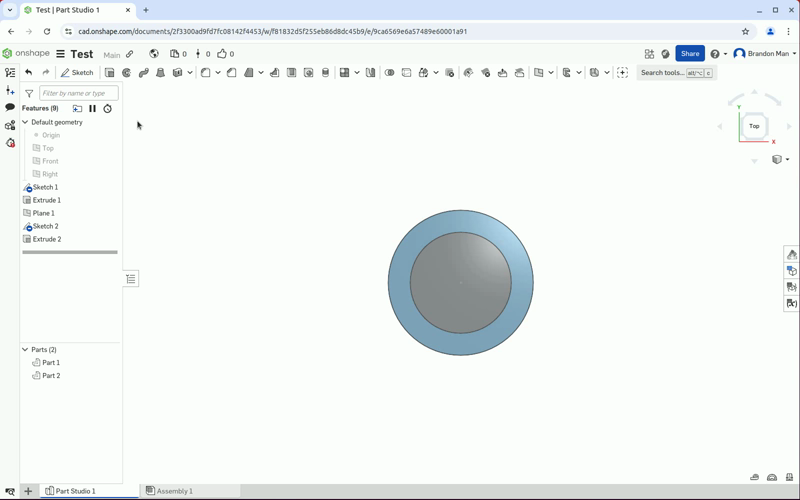
key(shift+7)
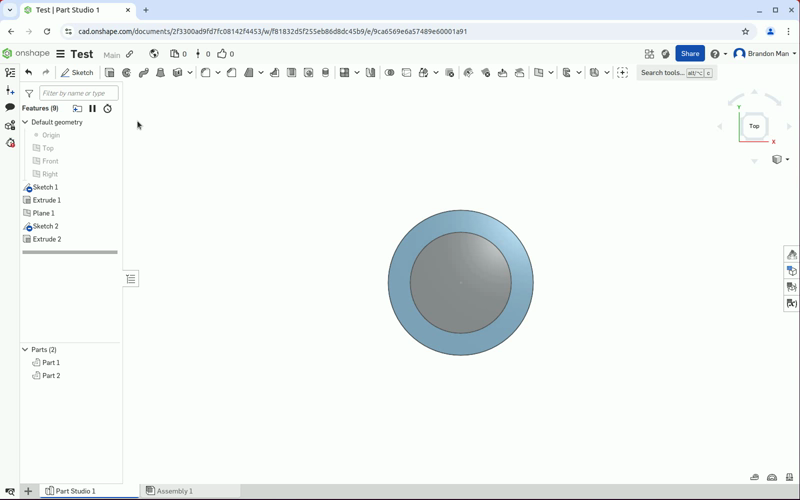
key(up, 3)
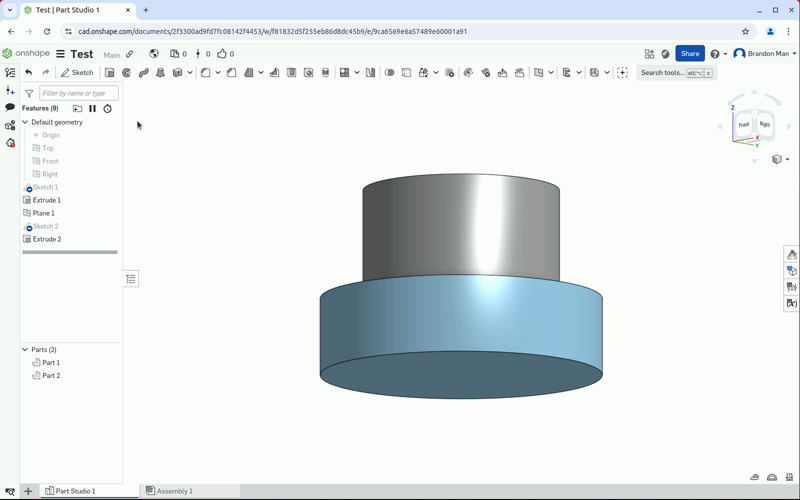
key(left, 3)
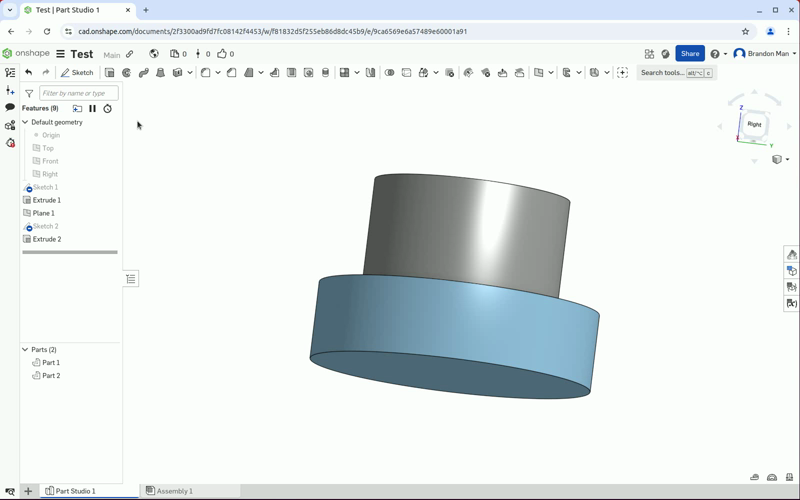
key(right, 3)
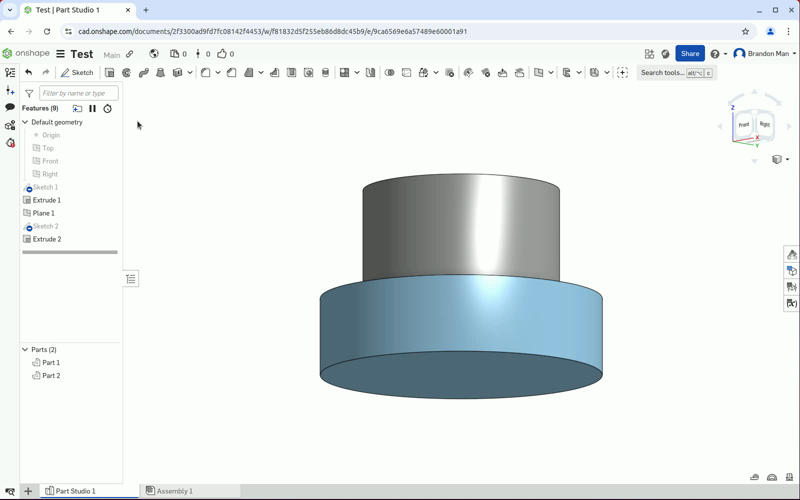
key(down, 3)
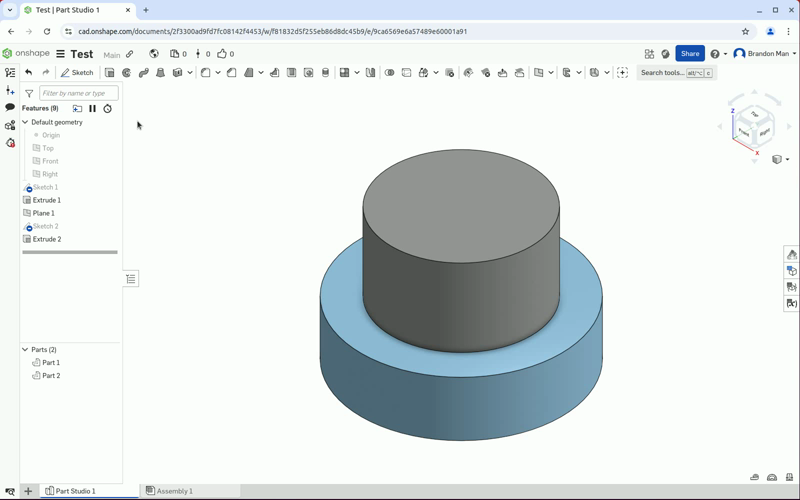
mouse_move(73, 189)
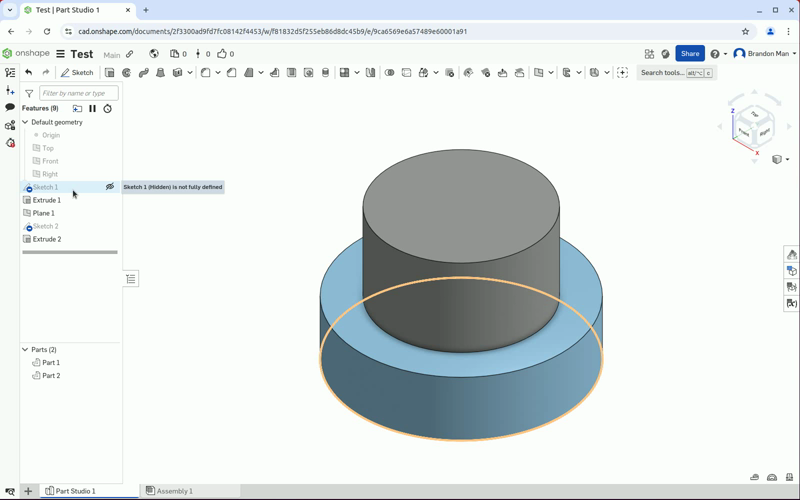
click(73, 189)